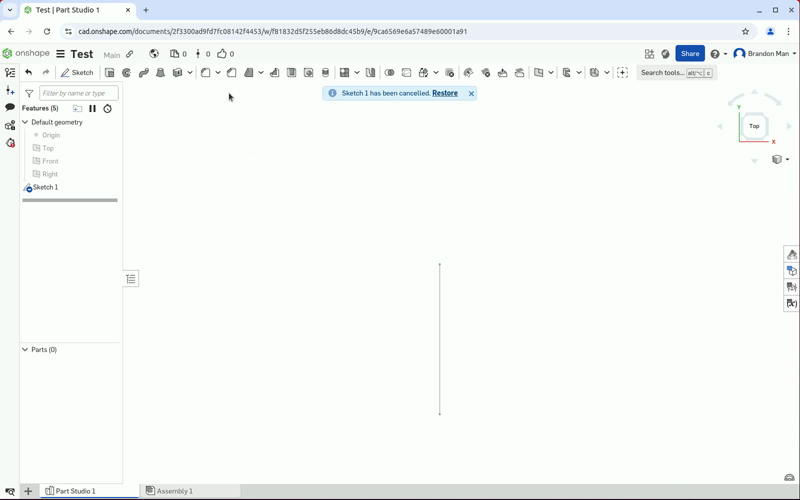
key(shift+h)
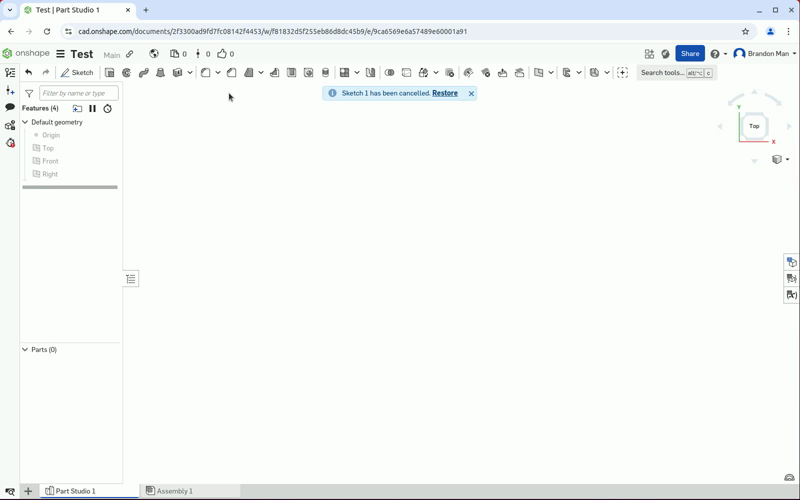
mouse_move(73, 352)
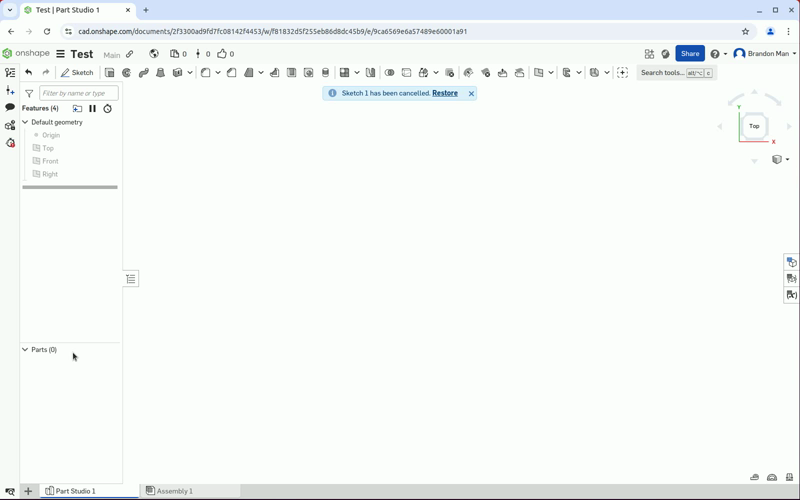
key(y)
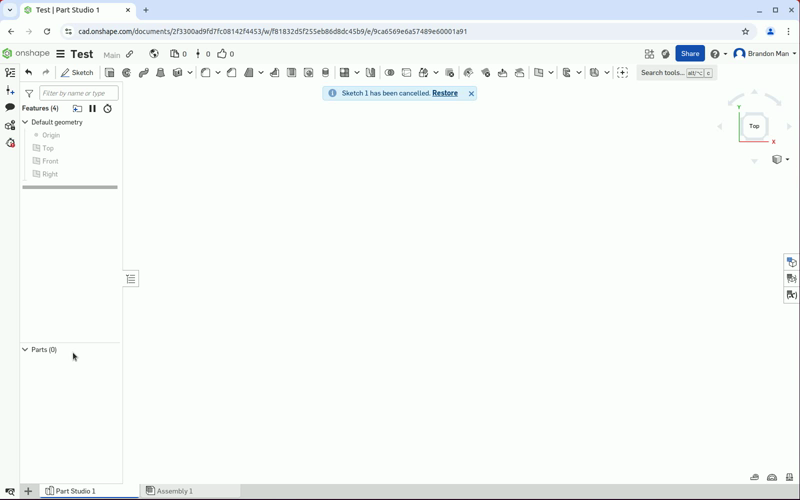
key(shift+p)
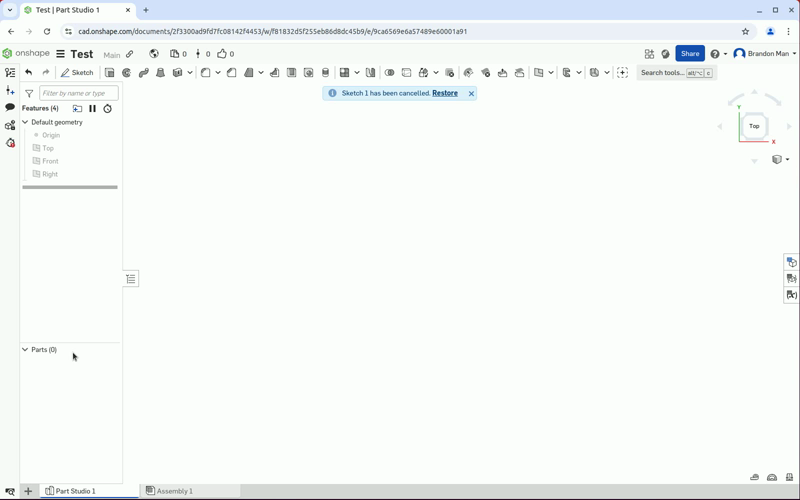
key(space)
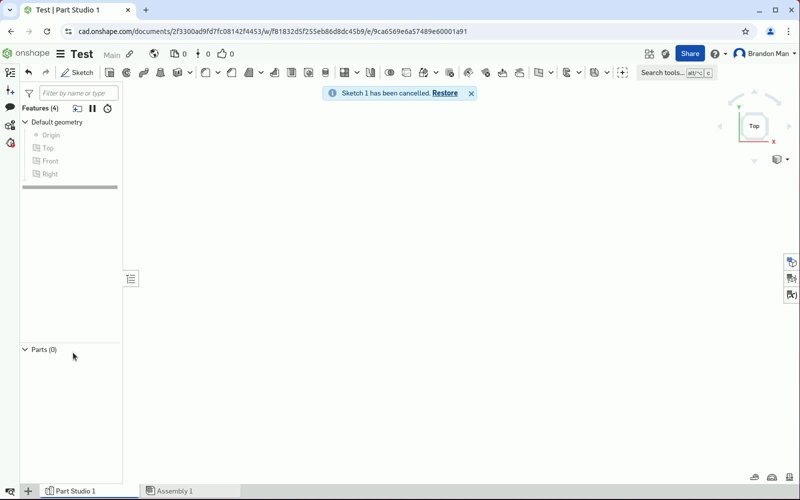
key_down(shift)
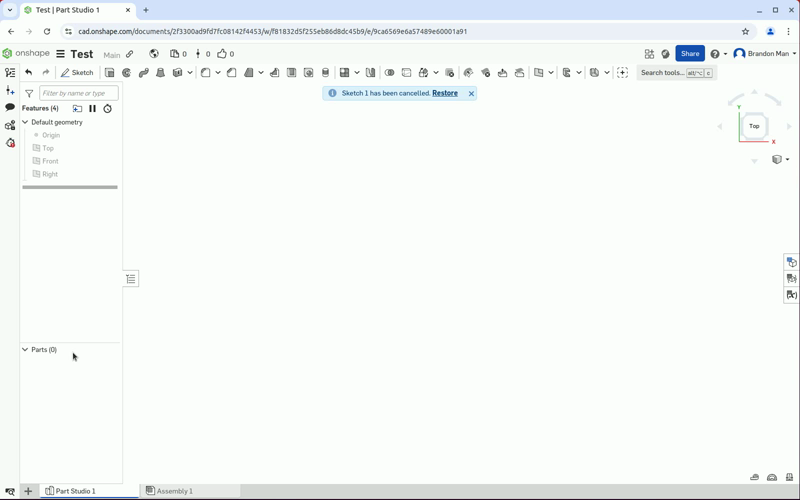
key(up)
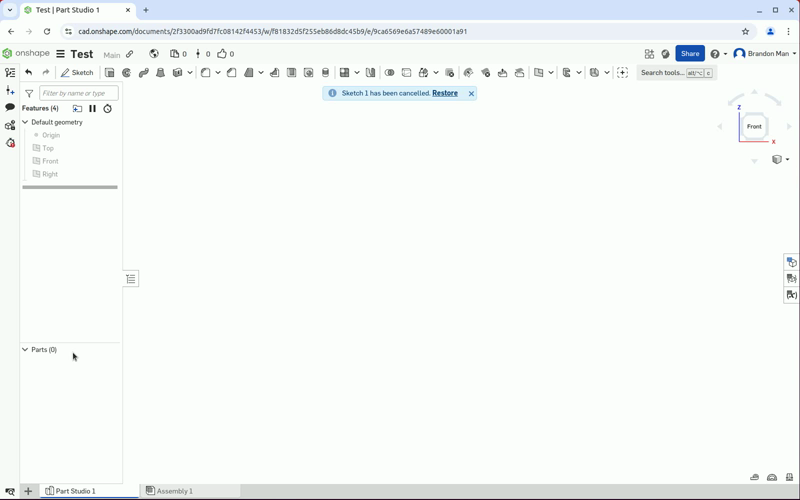
key_up(shift)
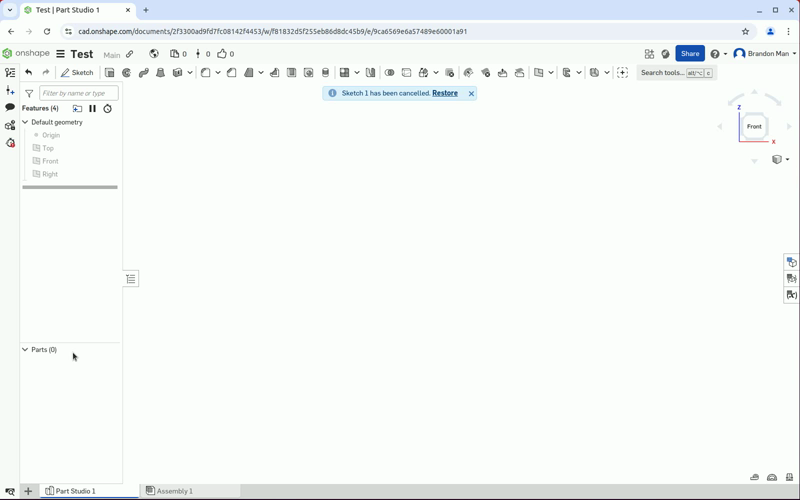
mouse_move(73, 352)
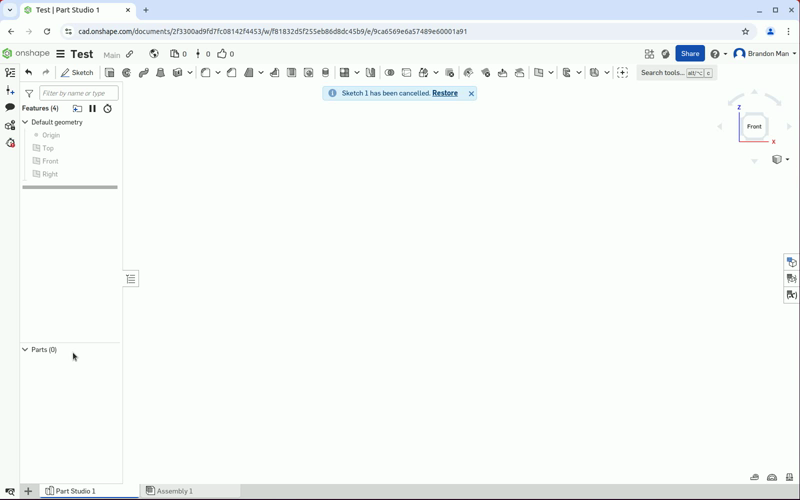
key(shift+y)
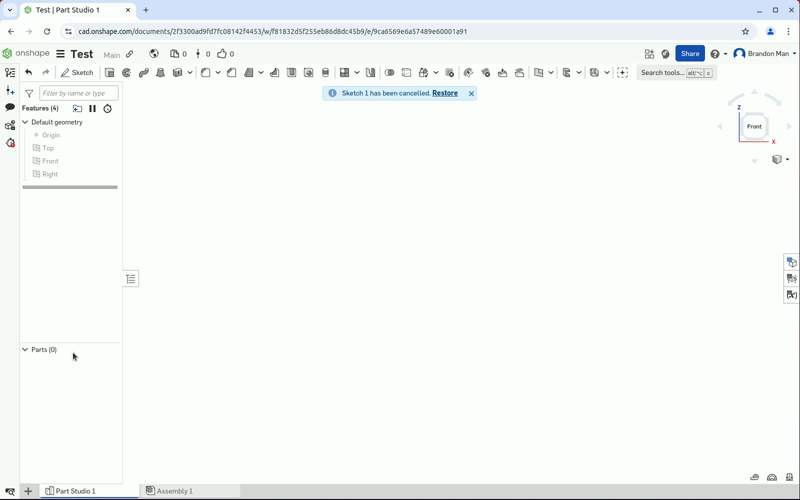
key(shift+s)
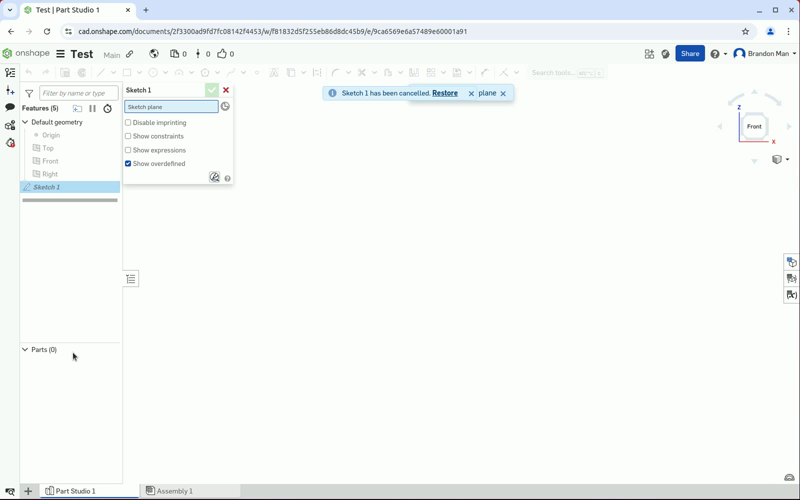
mouse_move(73, 163)
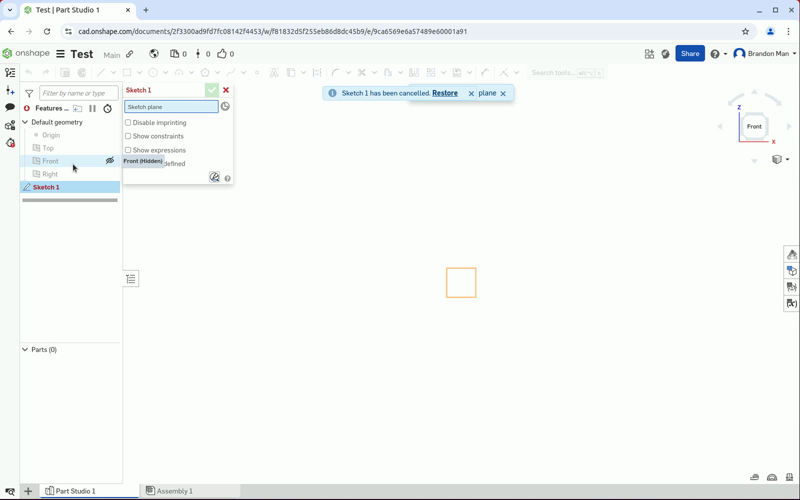
click(73, 163)
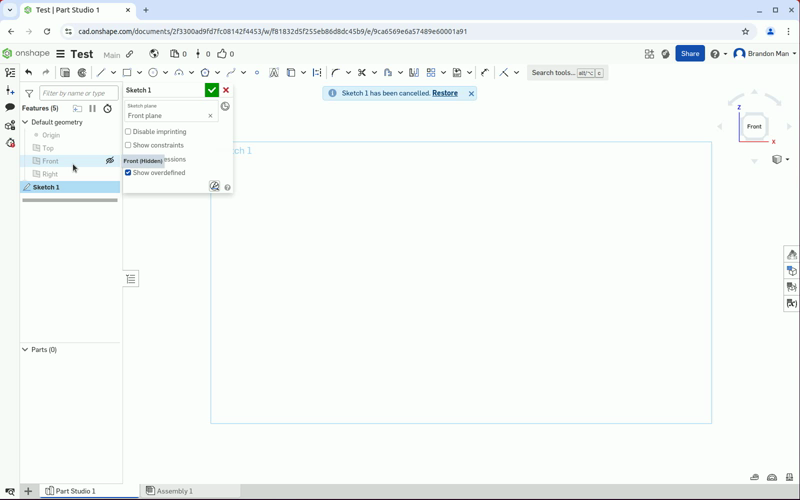
mouse_move(73, 352)
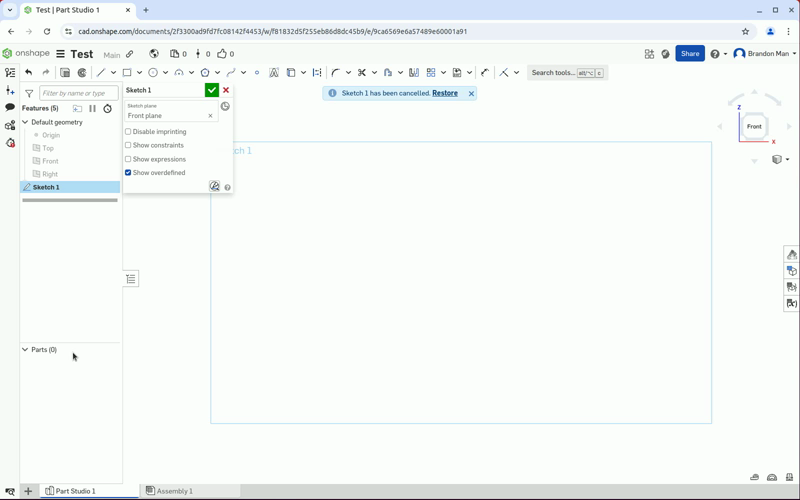
key(y)
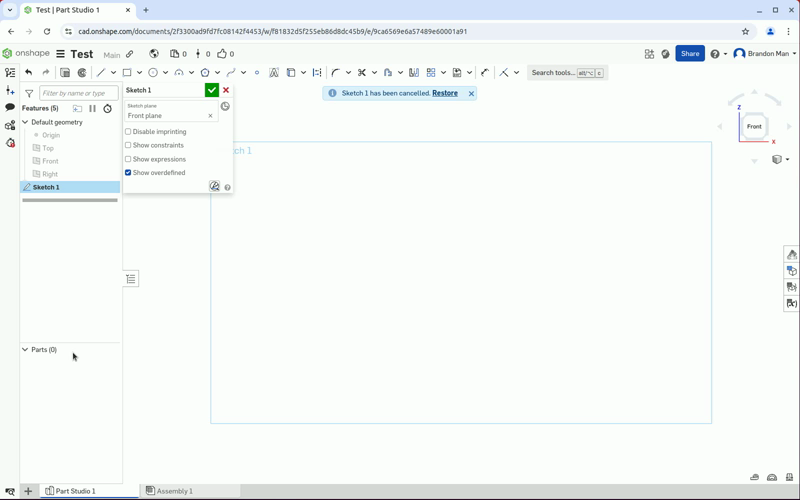
key(c)
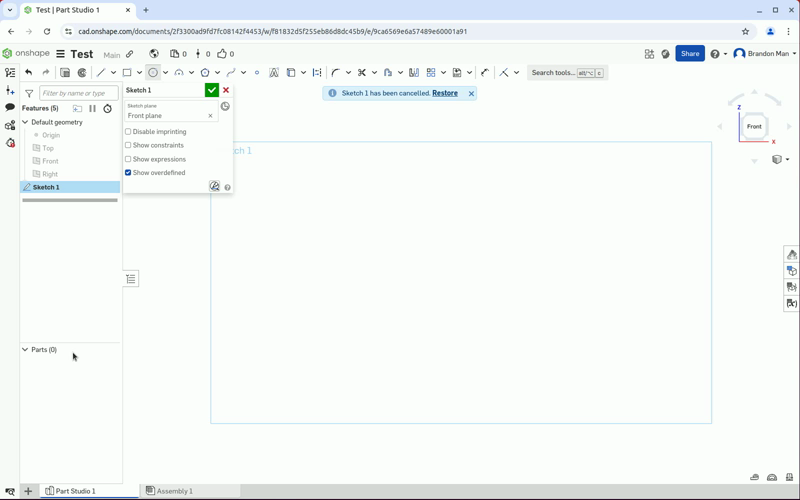
key_down(shift)
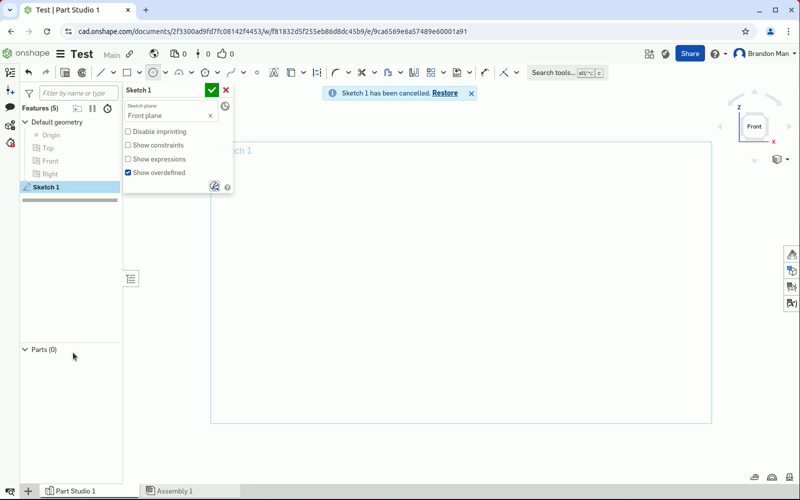
mouse_move(460, 282)
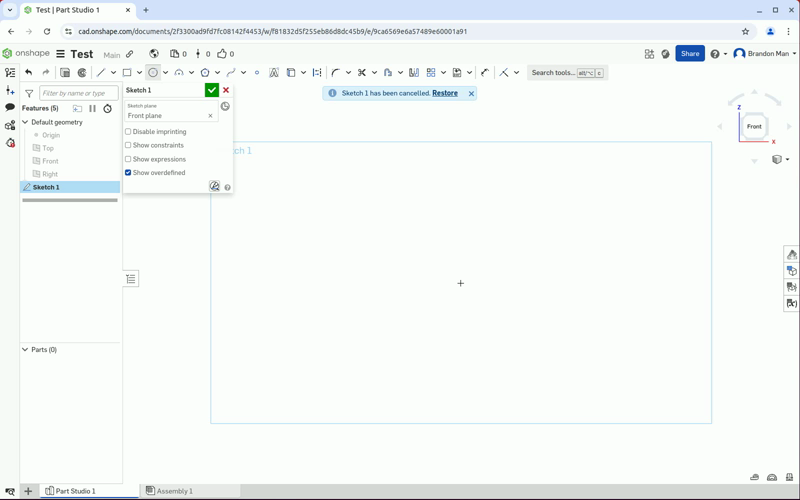
click(460, 282)
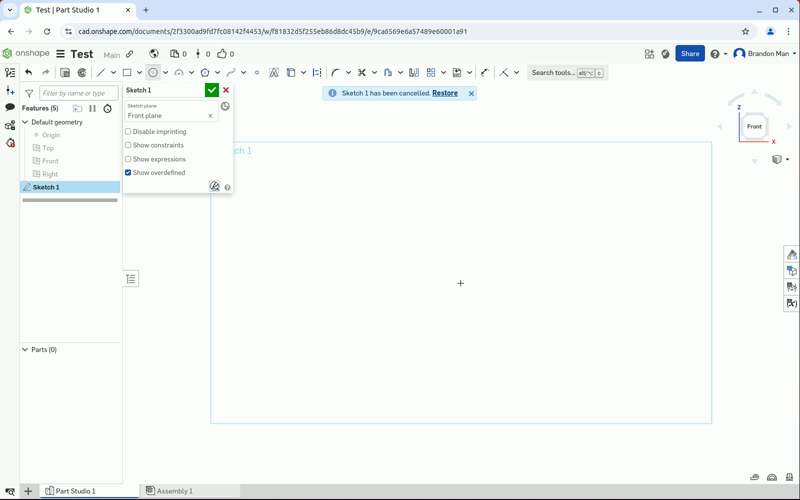
key_up(shift)
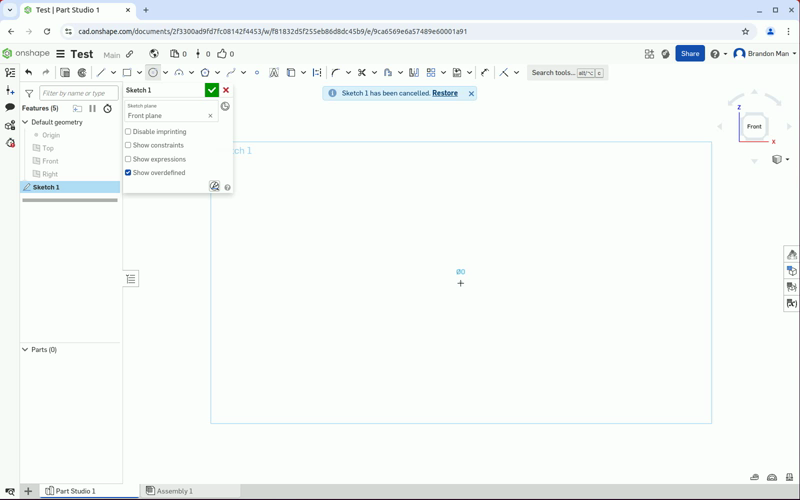
mouse_move(497, 282)
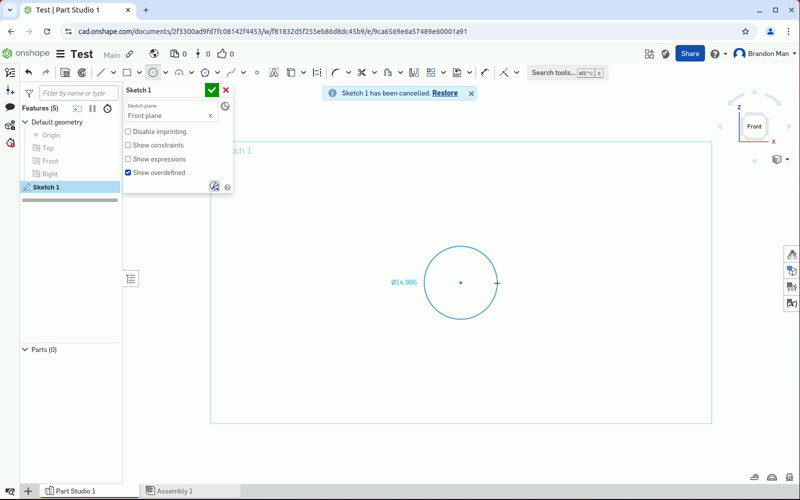
click(497, 282)
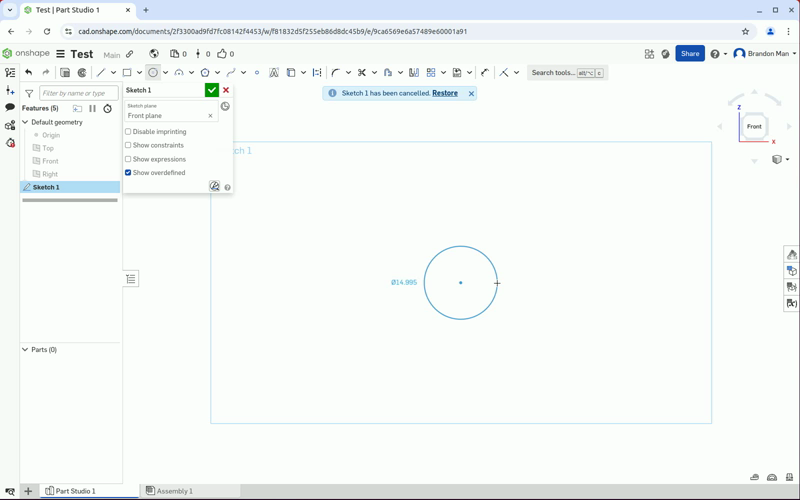
key(esc)
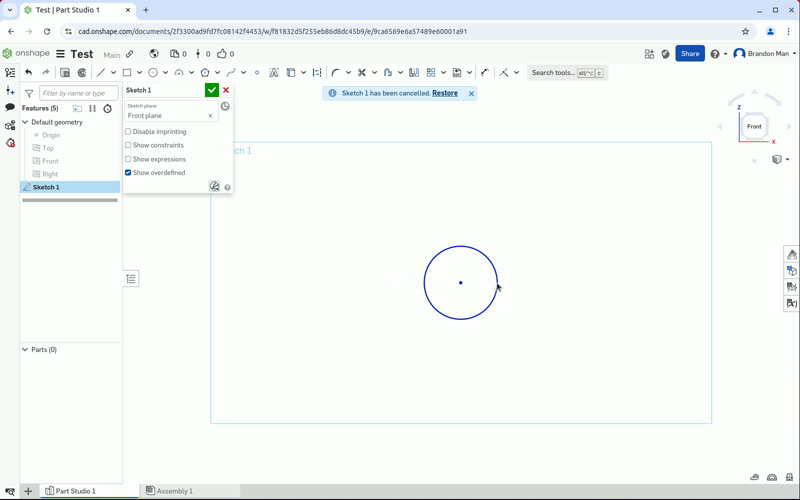
mouse_move(460, 254)
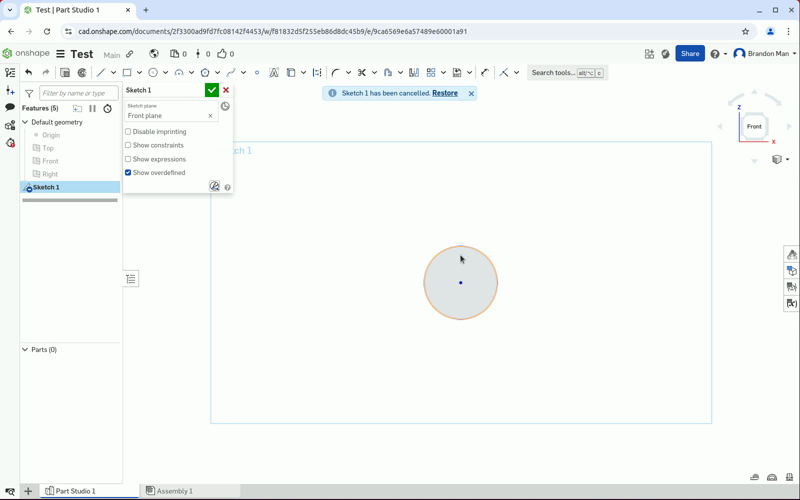
click(460, 254)
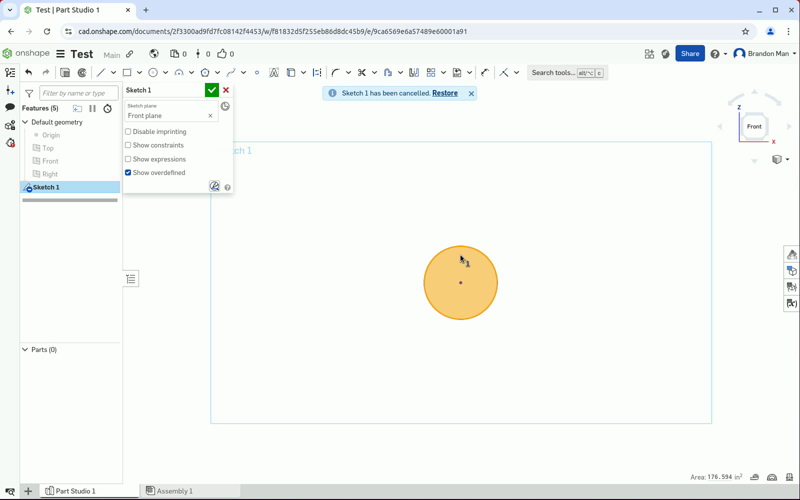
mouse_move(73, 352)
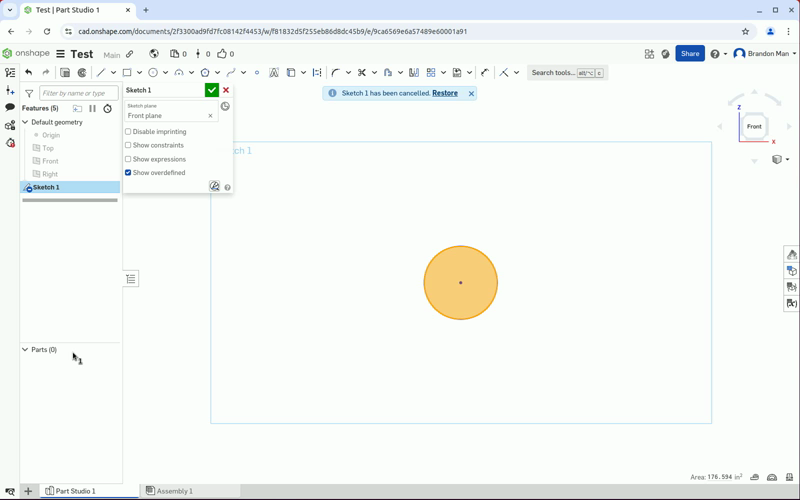
key(shift+y)
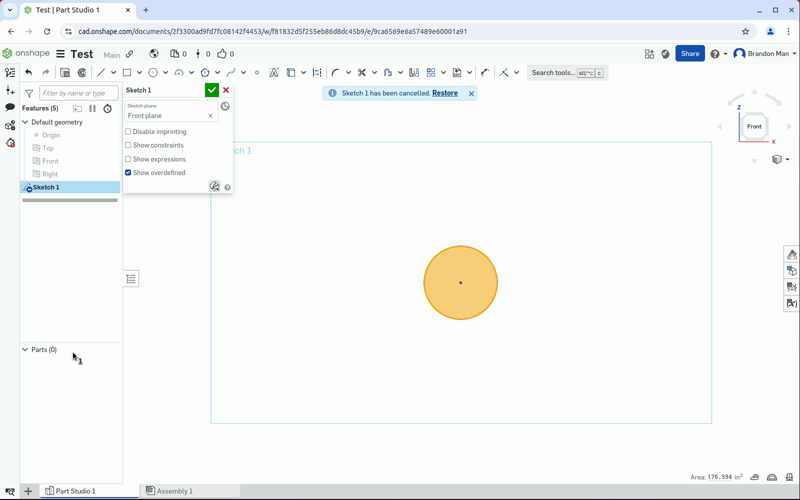
key(shift+e)
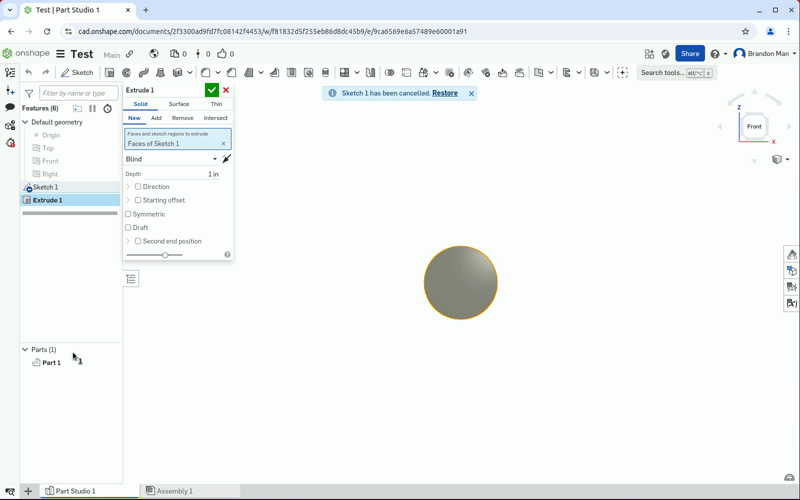
mouse_move(143, 106)
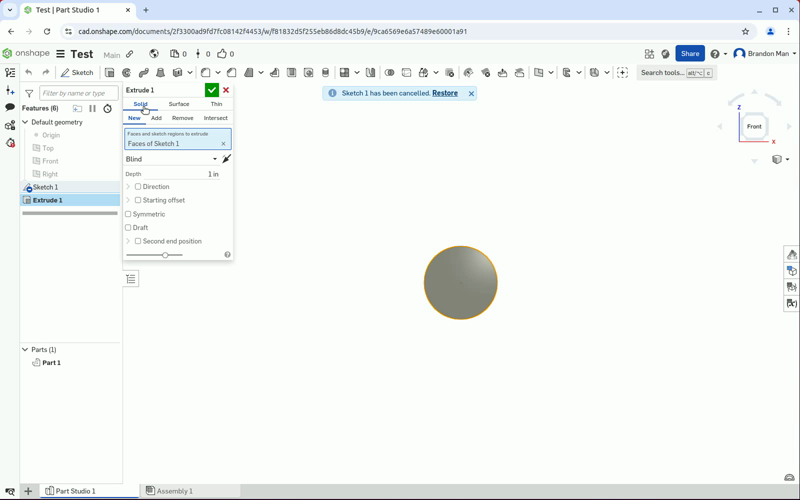
click(143, 106)
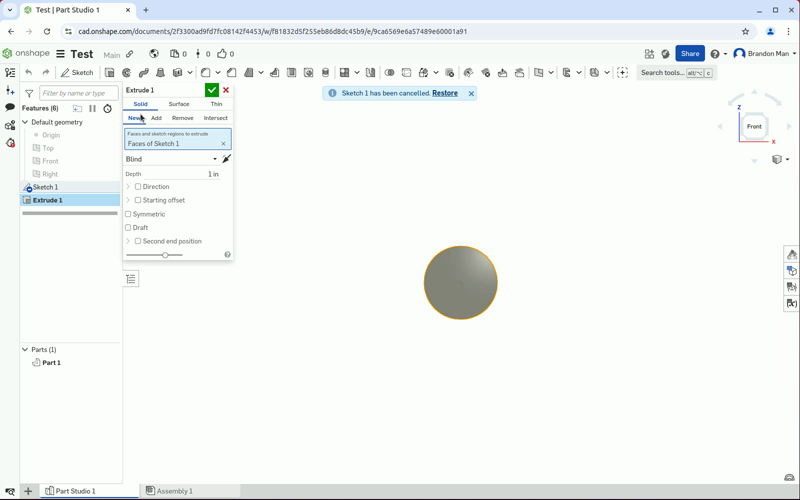
mouse_move(137, 120)
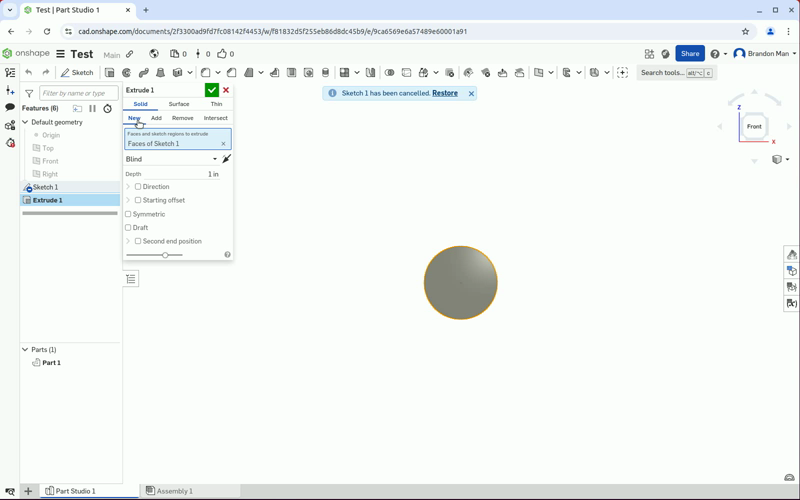
click(137, 120)
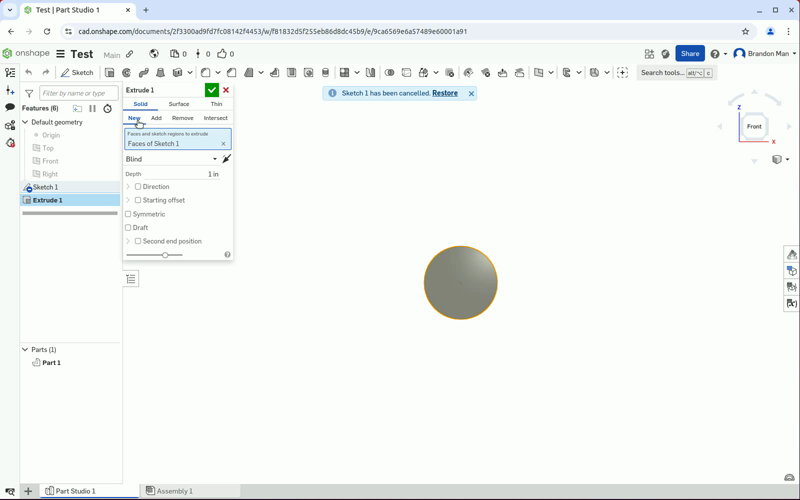
key(tab, 4)
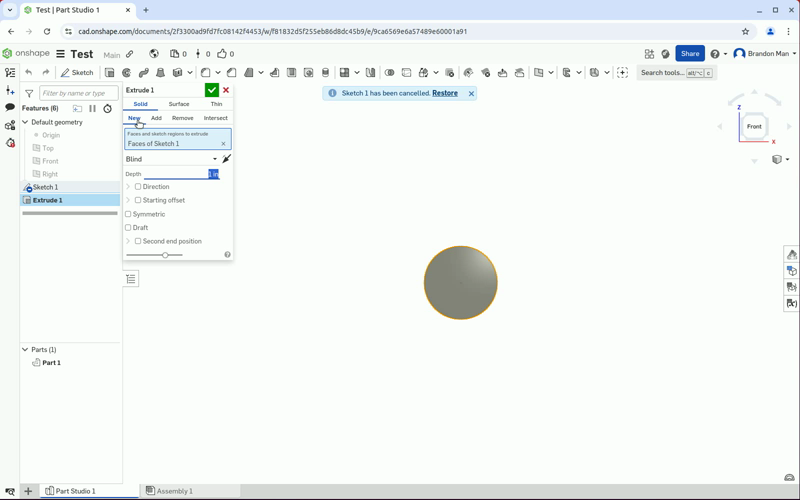
text(42.846)
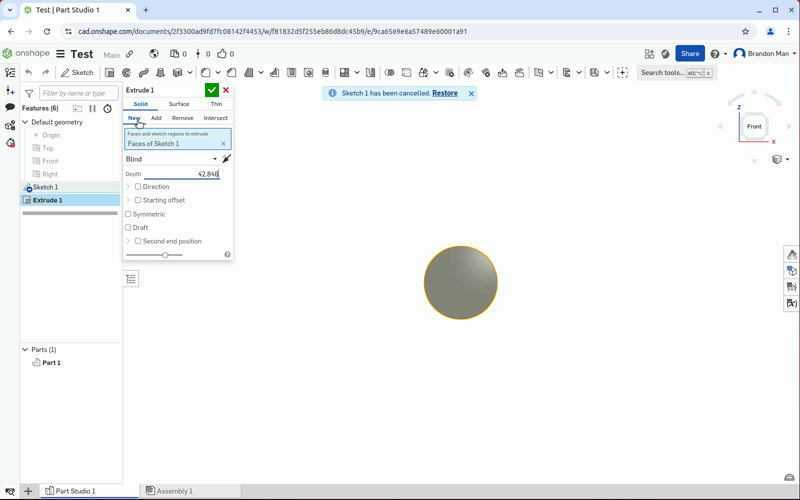
key(tab, 3)
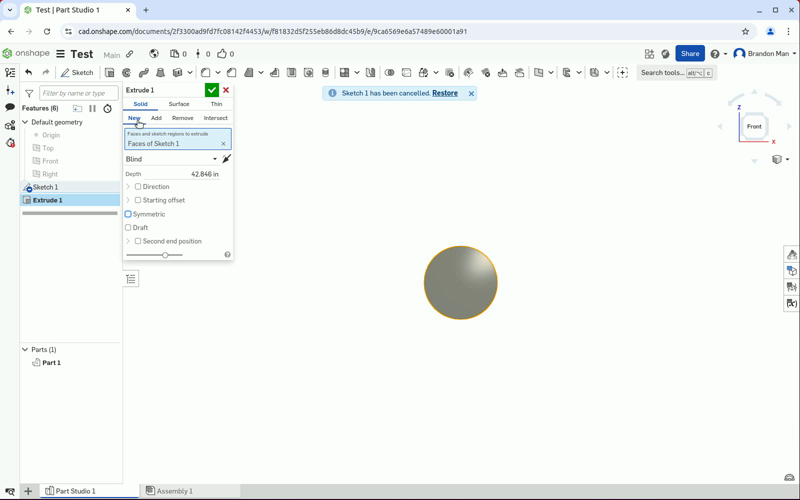
key(space)
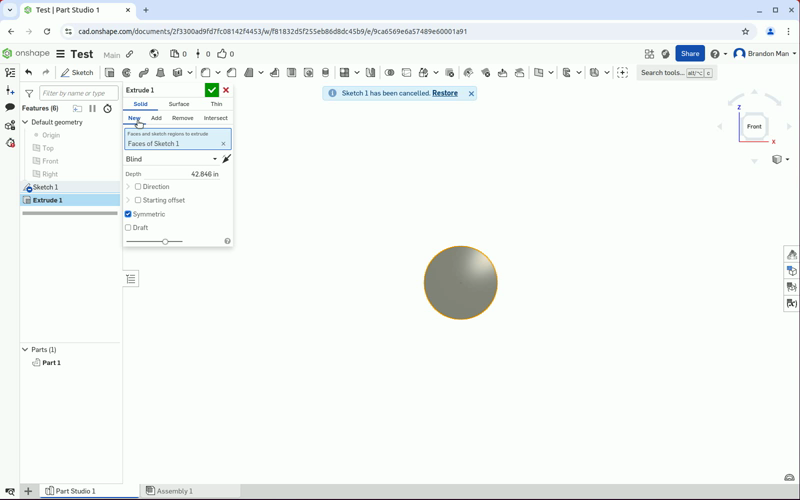
key(enter)
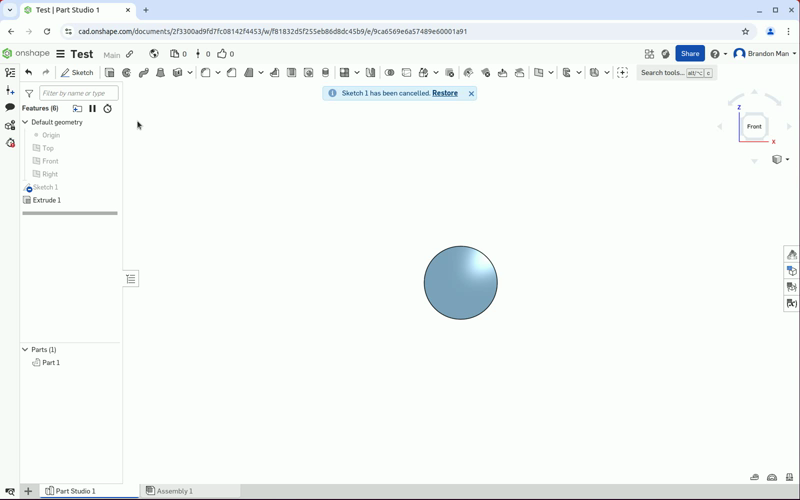
key(shift+h)
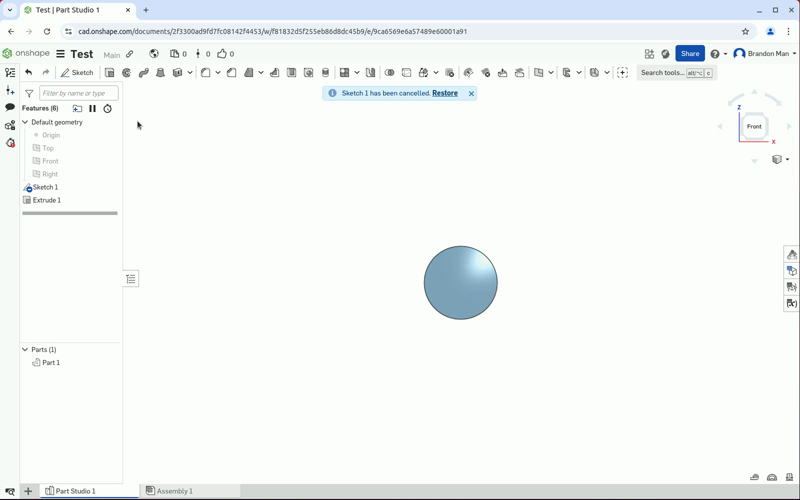
key(shift+h)
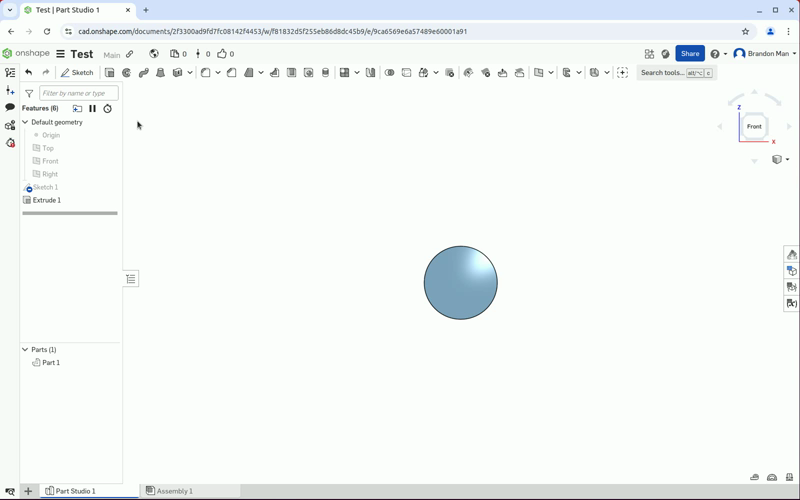
mouse_move(73, 189)
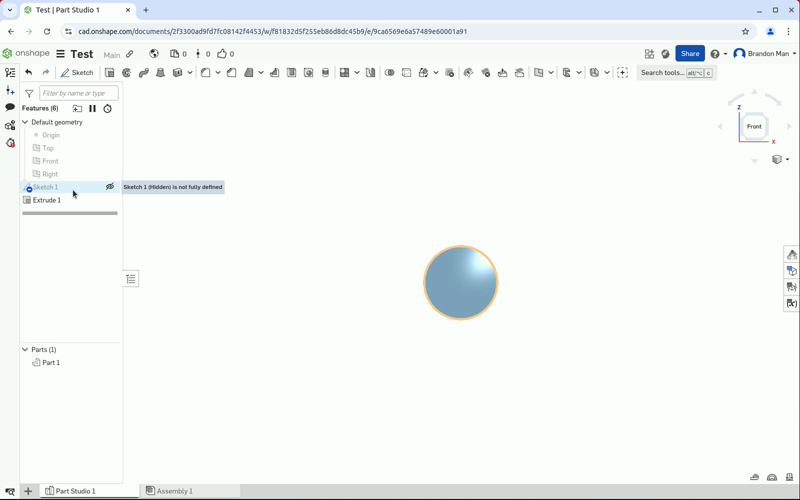
click(73, 189)
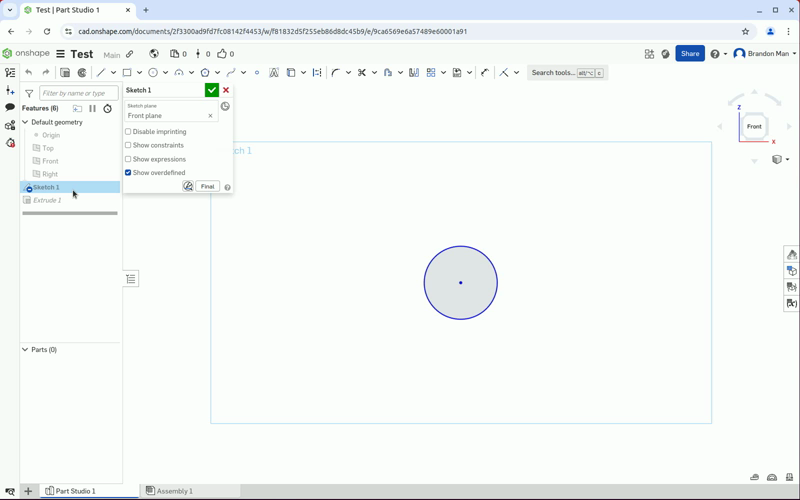
mouse_move(229, 92)
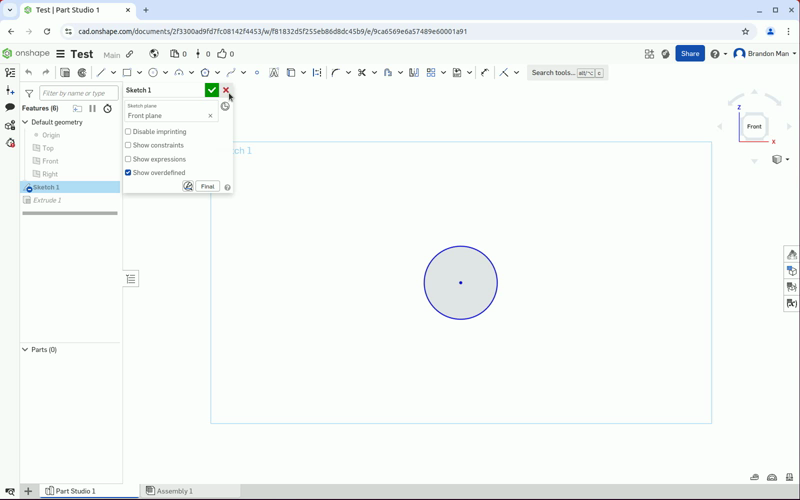
click(229, 92)
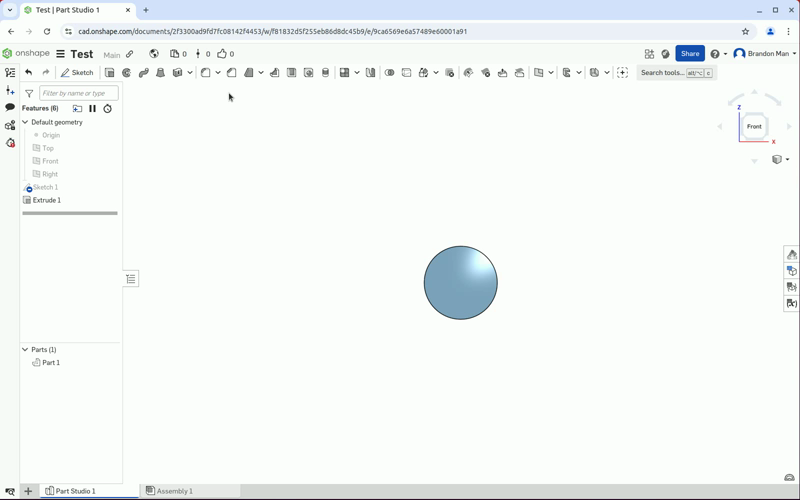
mouse_move(541, 75)
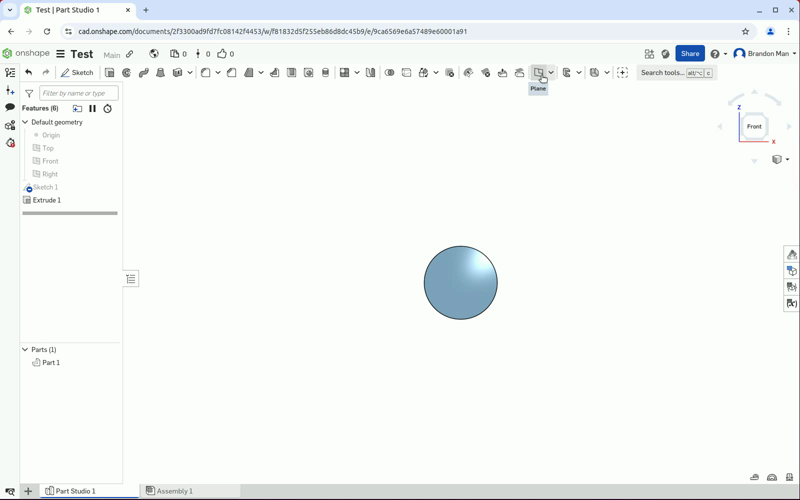
click(541, 75)
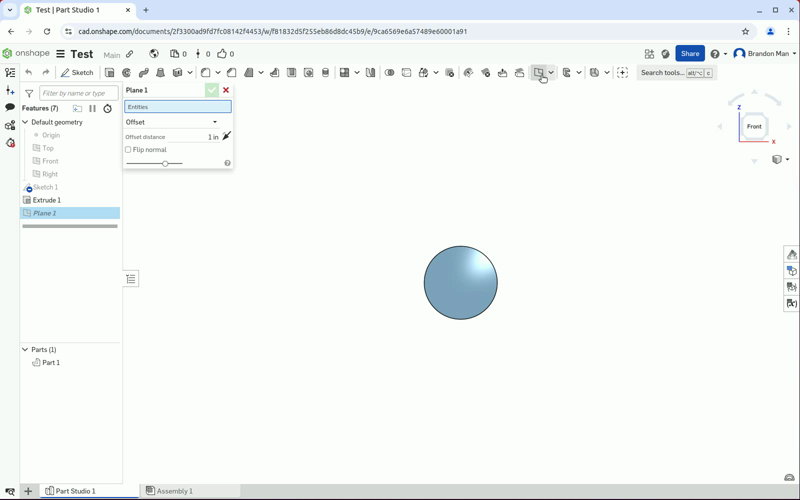
mouse_move(73, 163)
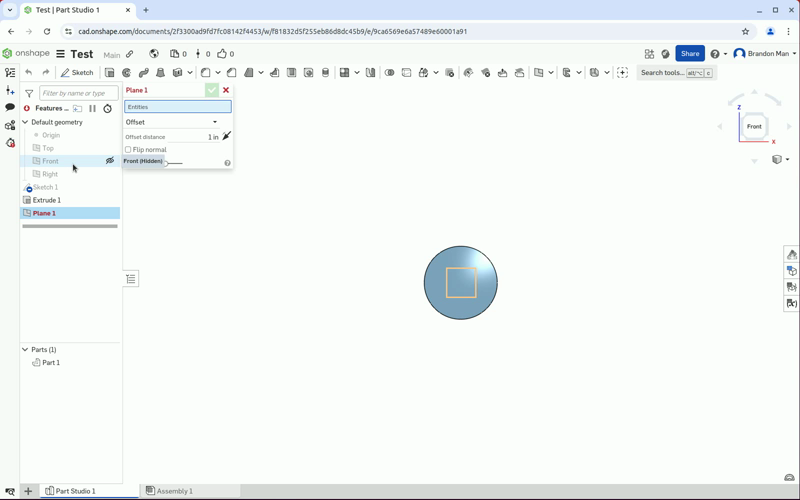
click(73, 163)
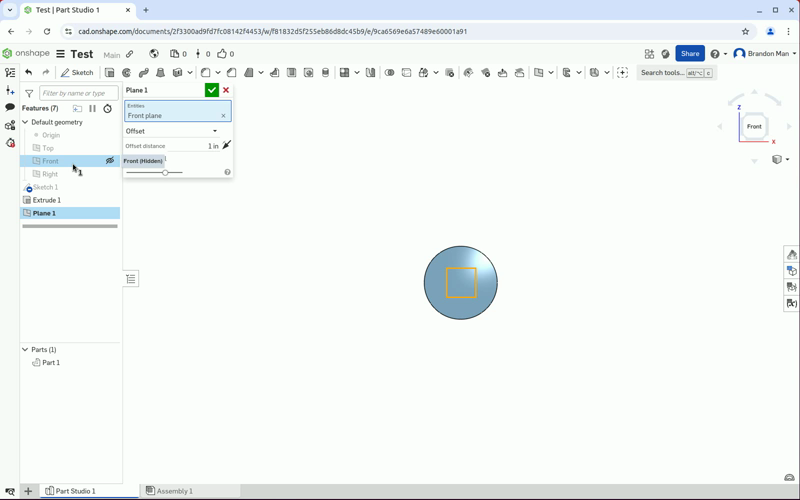
key(tab, 2)
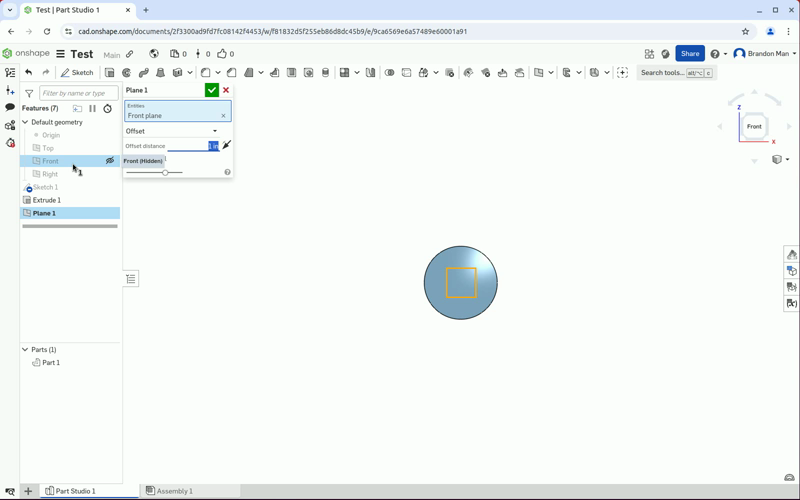
text(21.414)
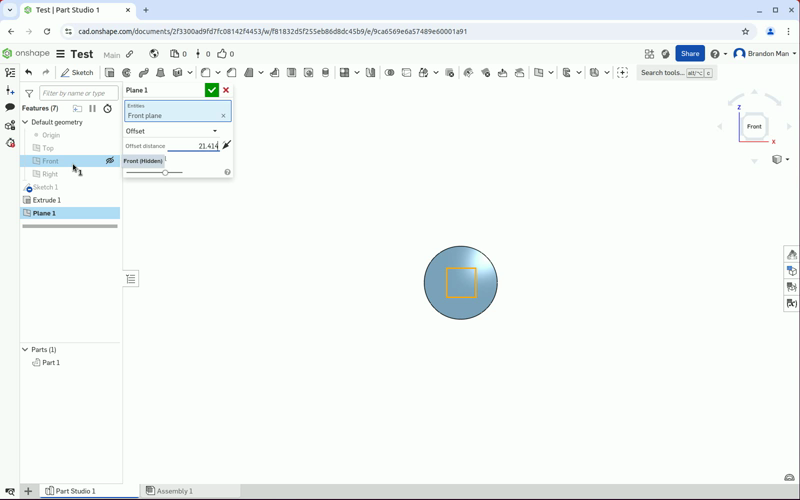
key(enter, 2)
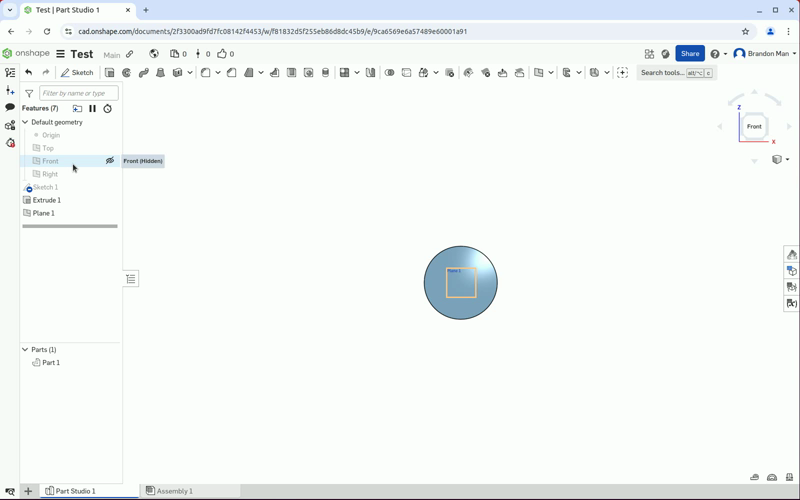
key(shift+s)
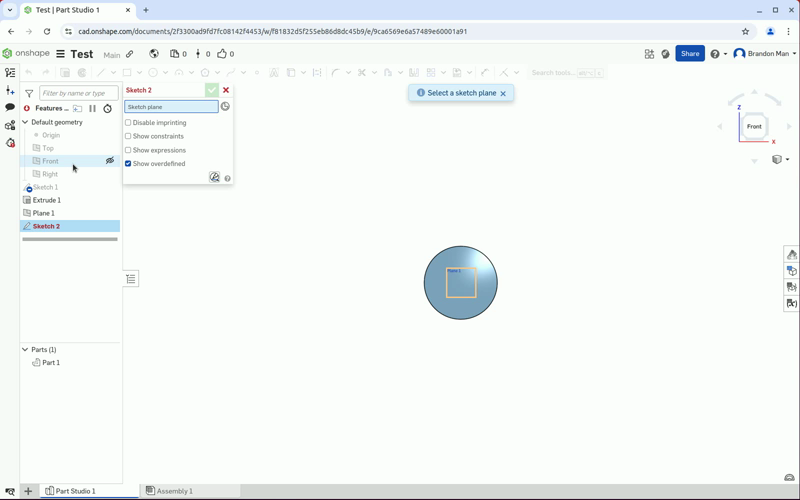
mouse_move(73, 215)
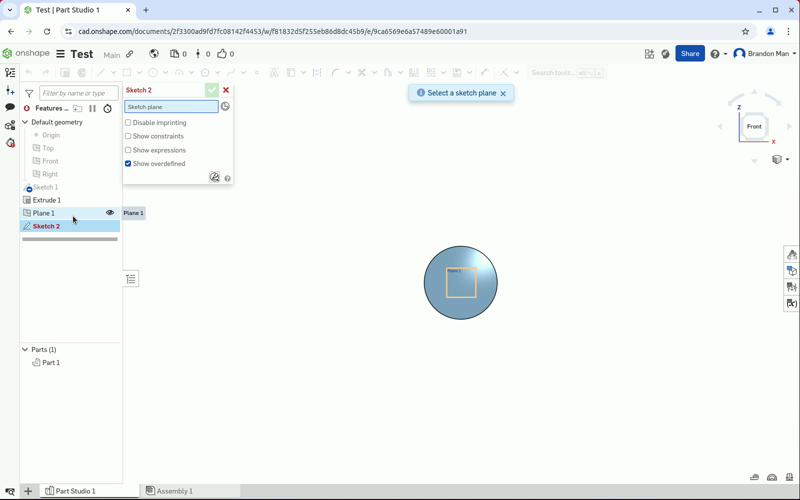
click(73, 215)
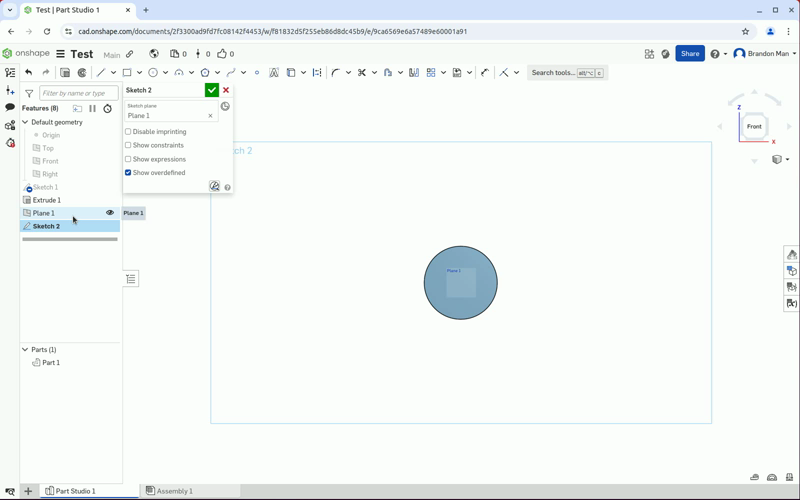
mouse_move(73, 352)
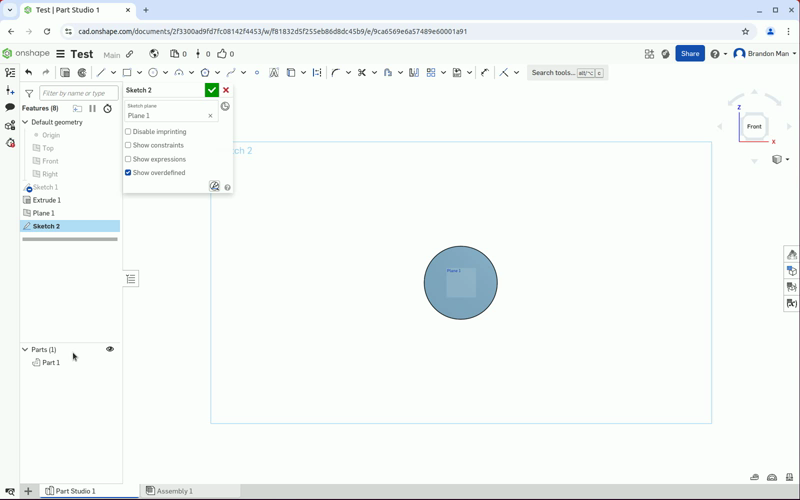
key(y)
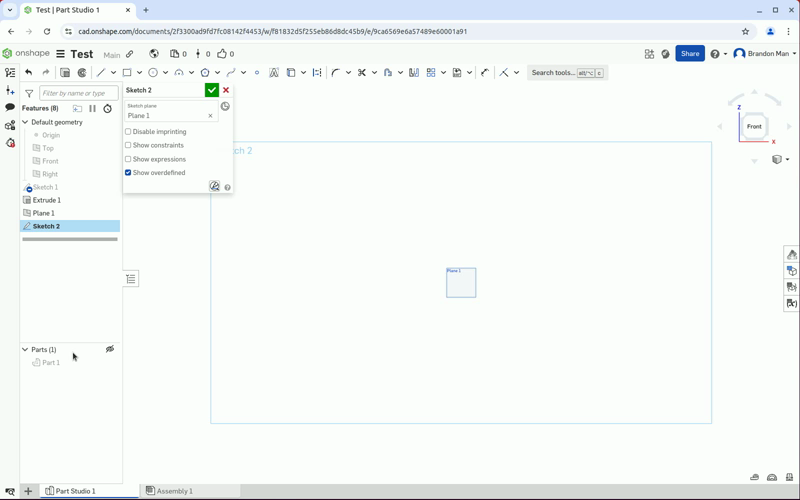
key(c)
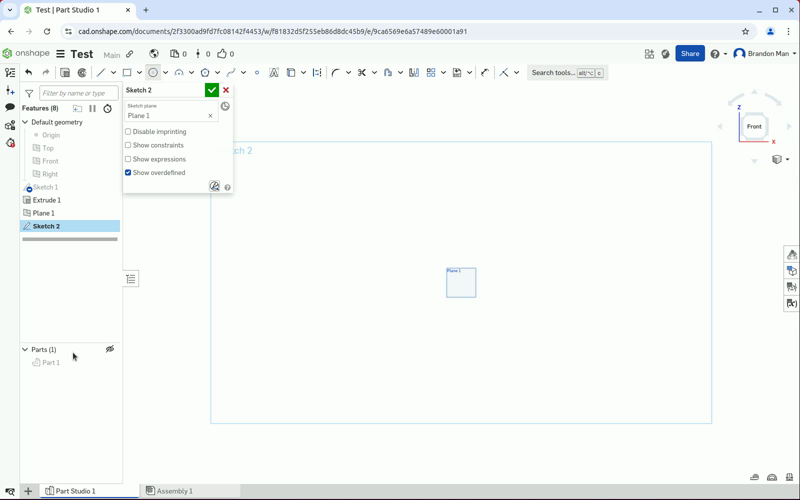
key_down(shift)
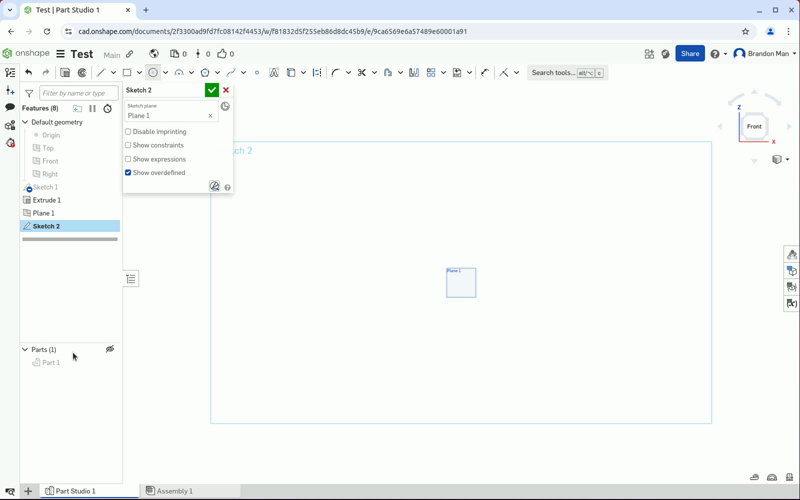
mouse_move(461, 282)
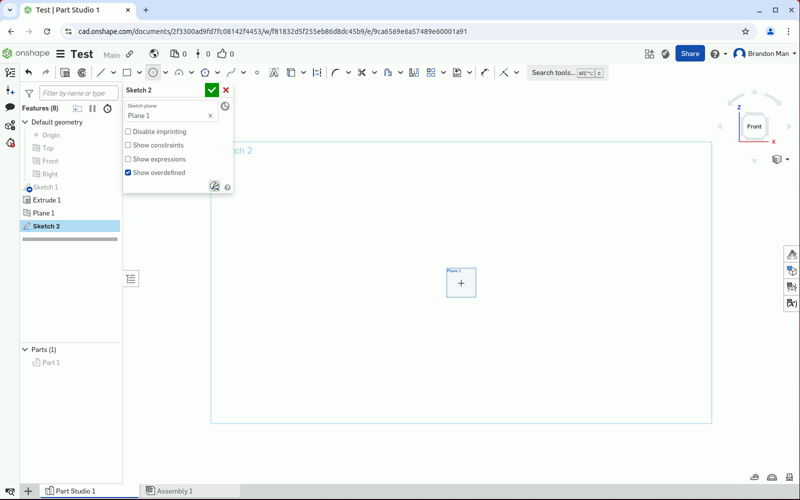
click(461, 282)
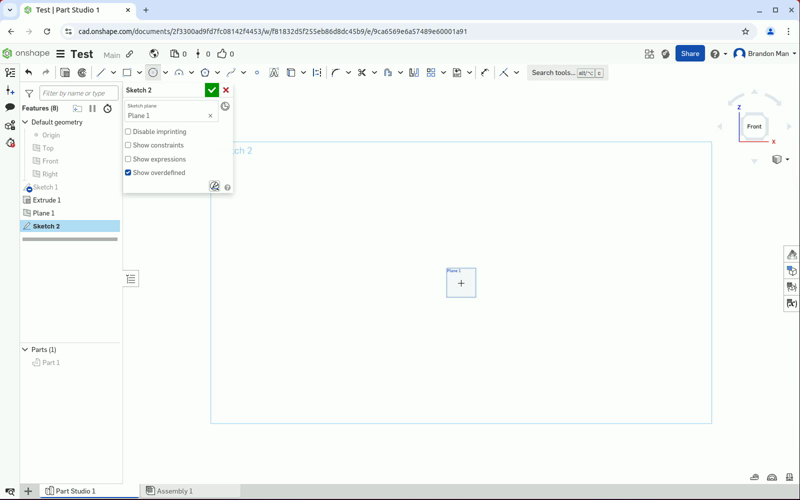
key_up(shift)
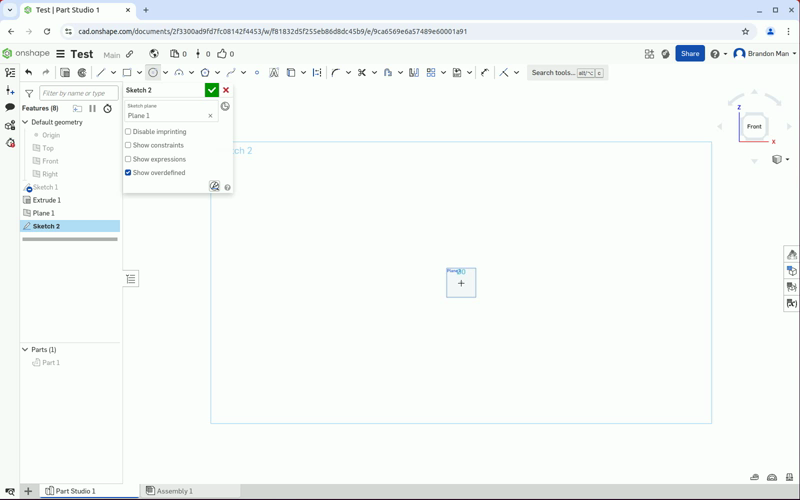
mouse_move(495, 282)
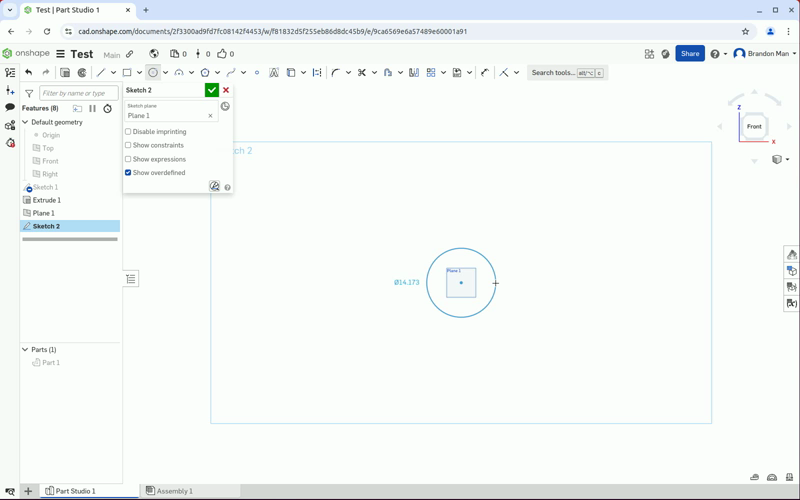
click(495, 282)
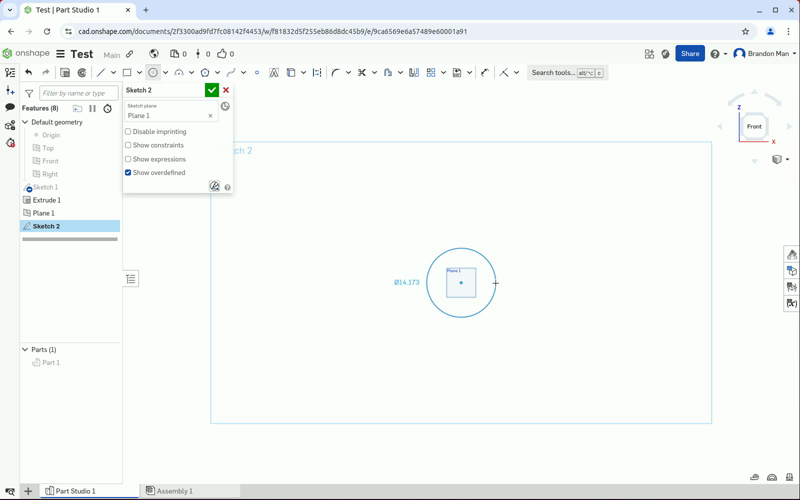
key(esc)
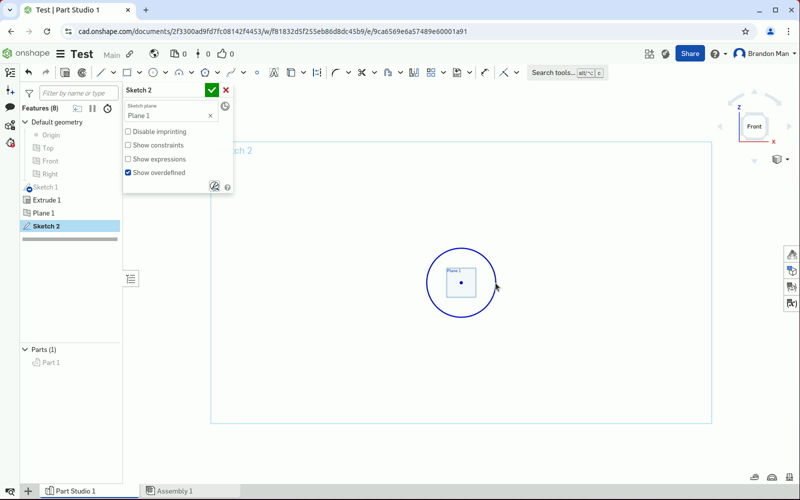
mouse_move(481, 264)
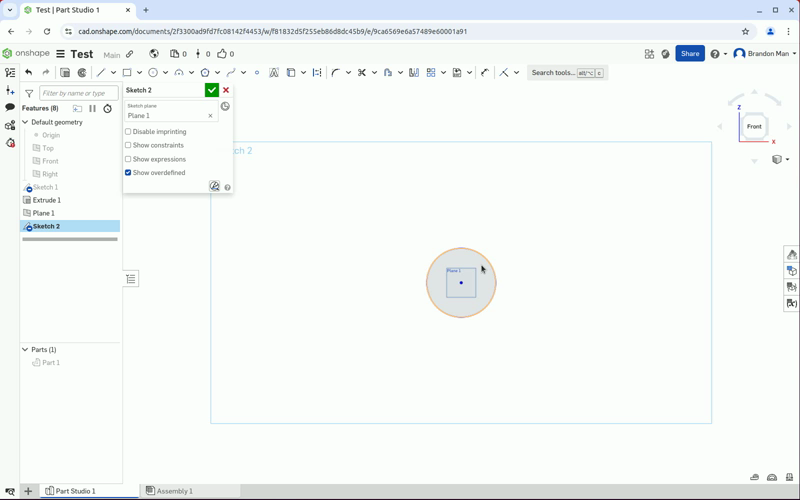
click(481, 264)
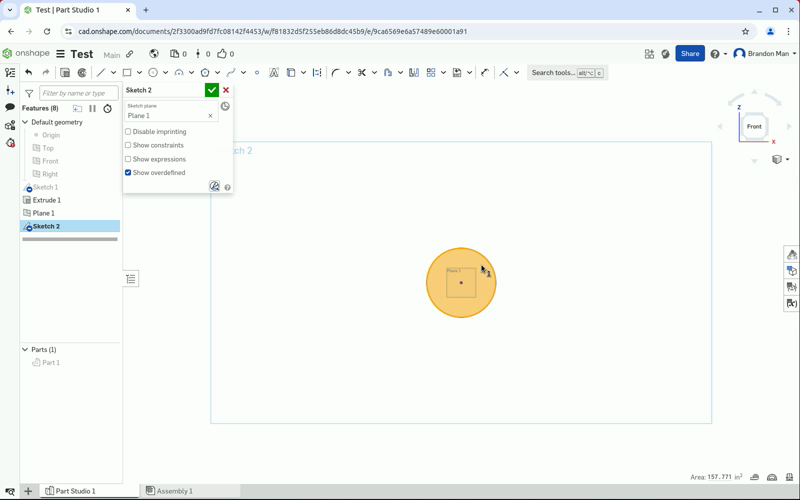
mouse_move(73, 352)
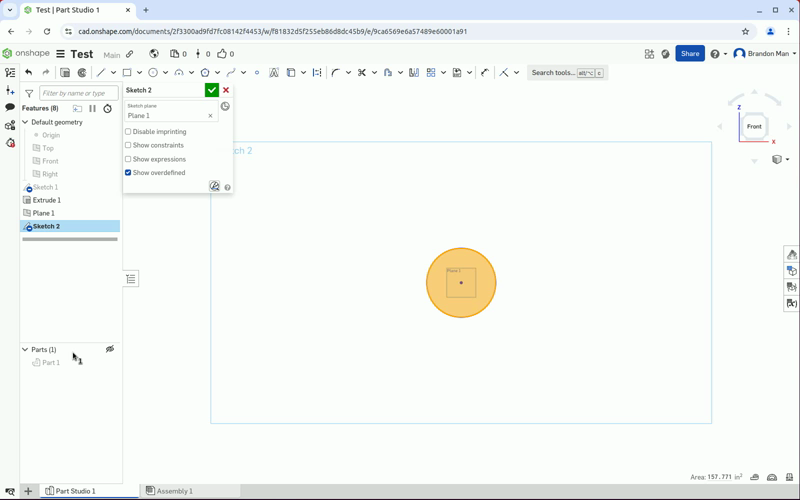
key(shift+y)
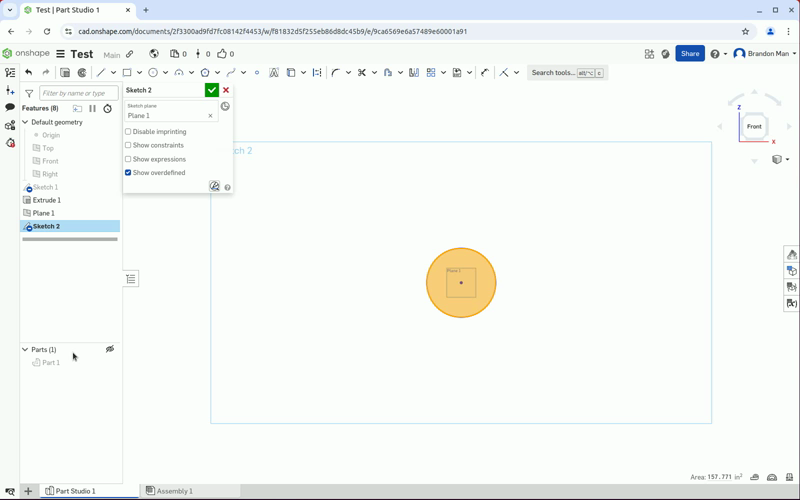
key(shift+e)
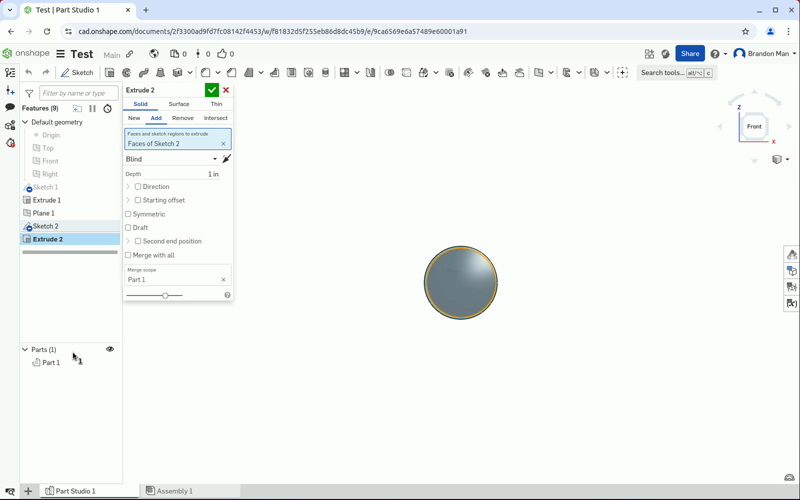
mouse_move(143, 106)
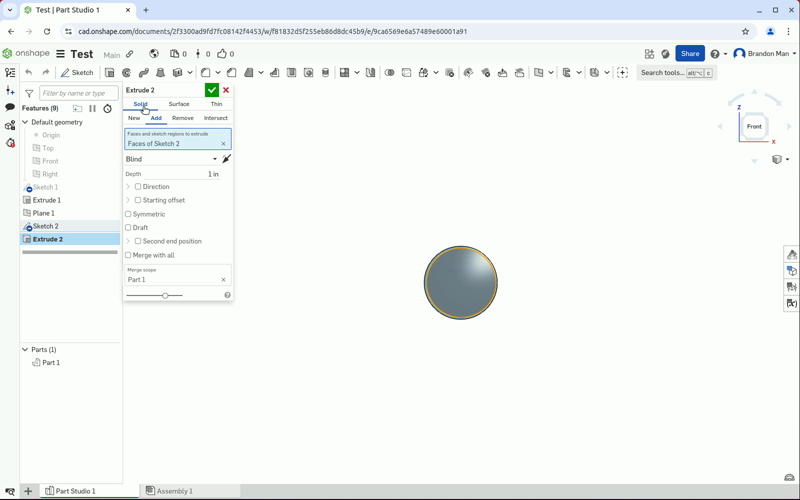
click(143, 106)
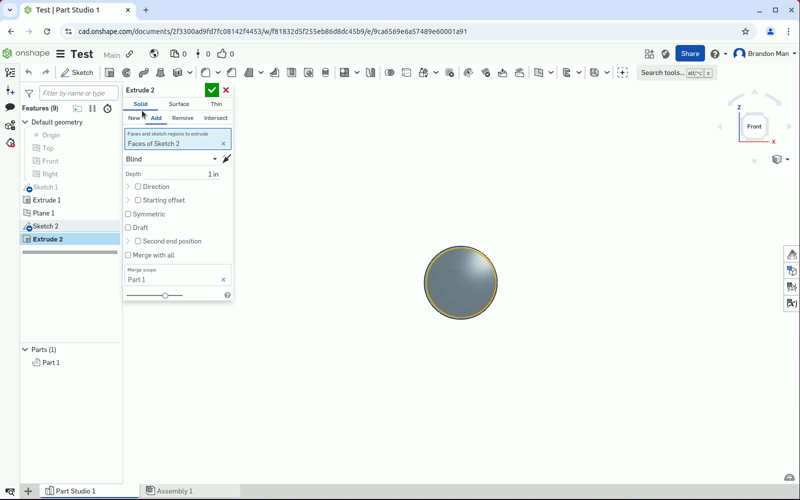
mouse_move(137, 120)
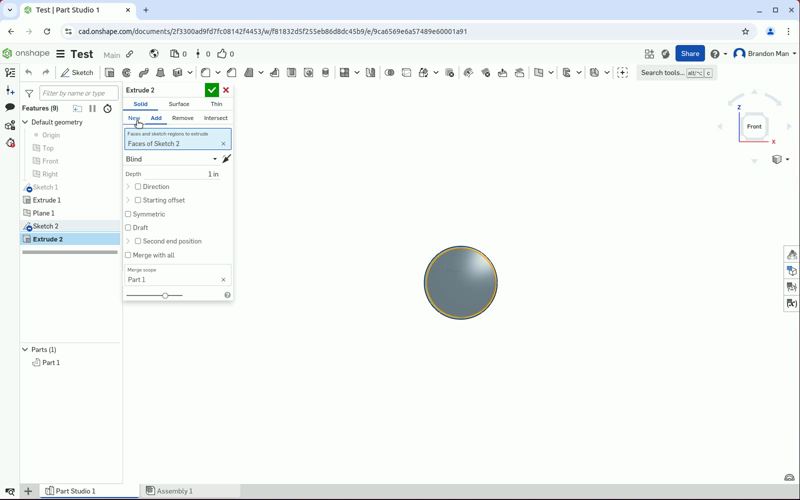
click(137, 120)
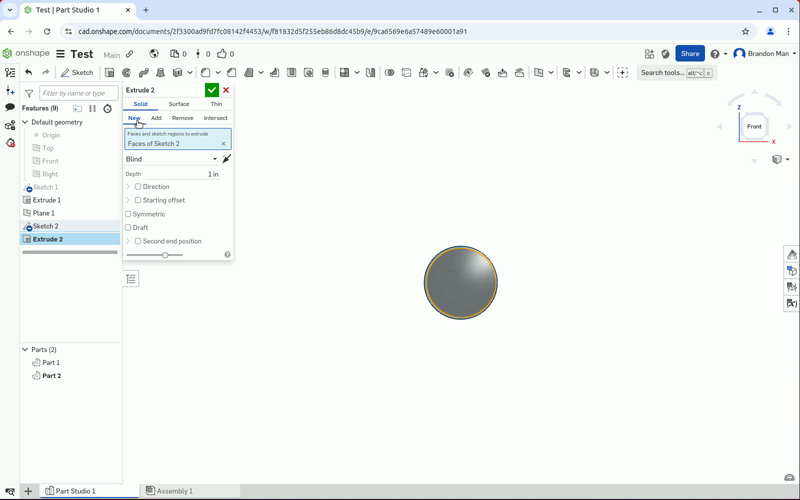
key(tab, 4)
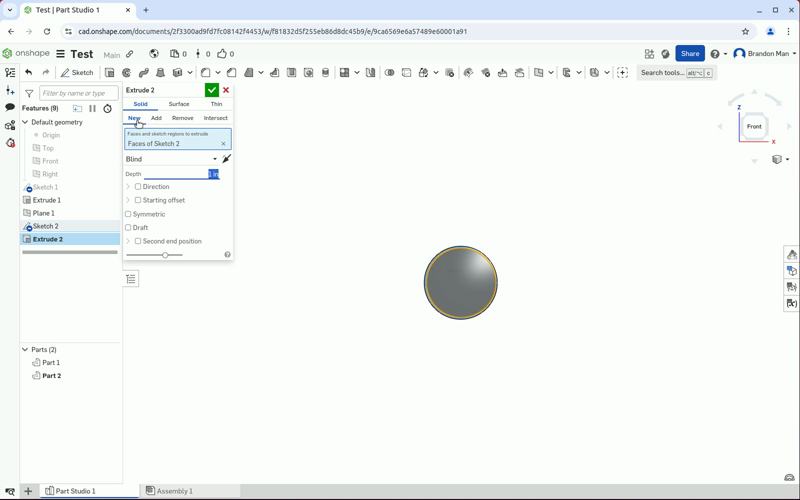
text(0.722)
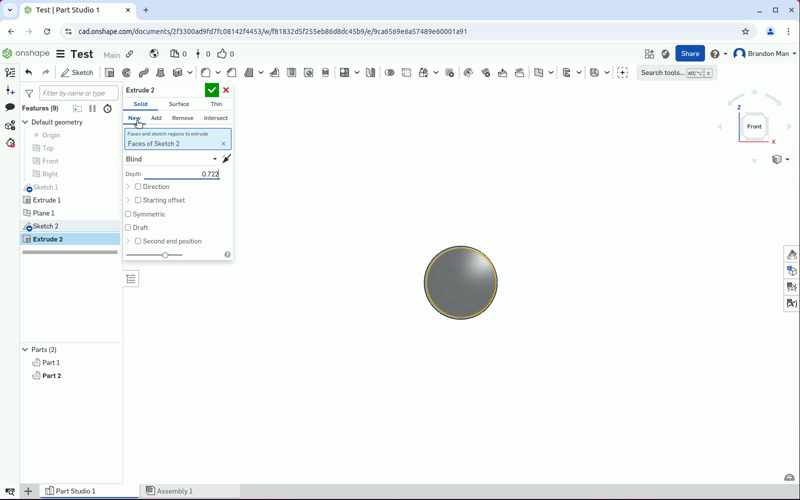
key(enter)
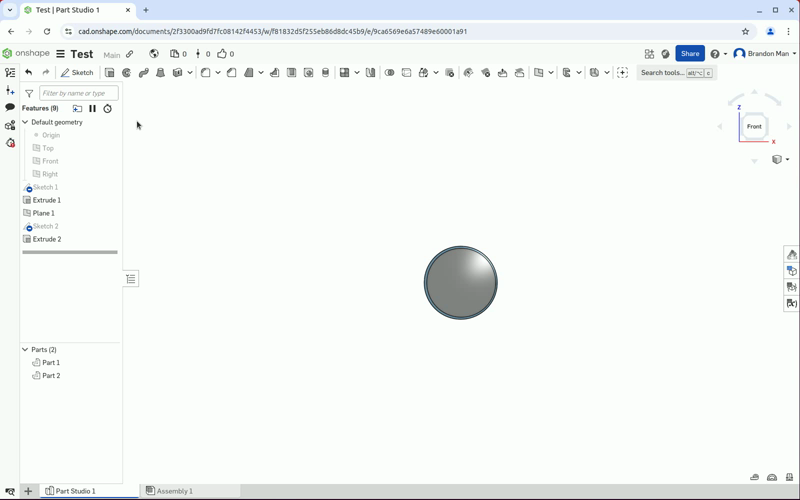
key(shift+h)
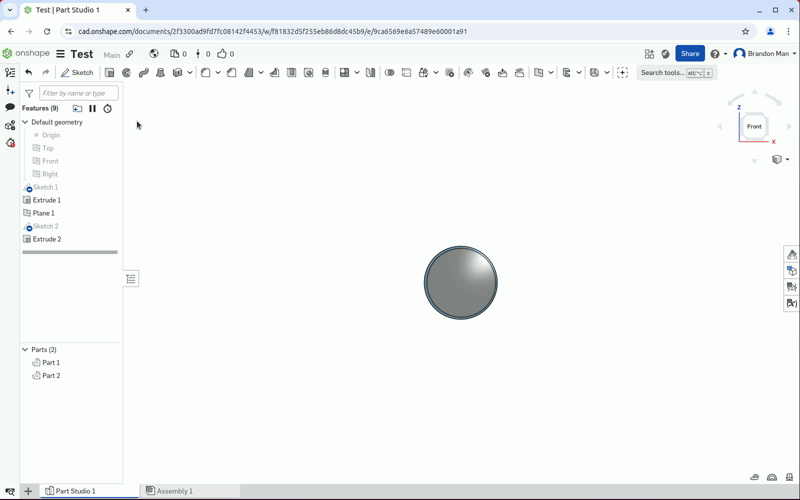
key(shift+h)
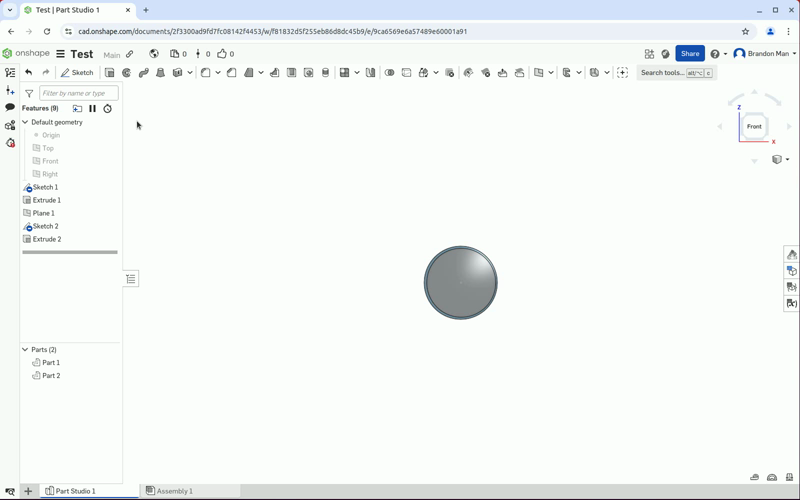
key(shift+7)
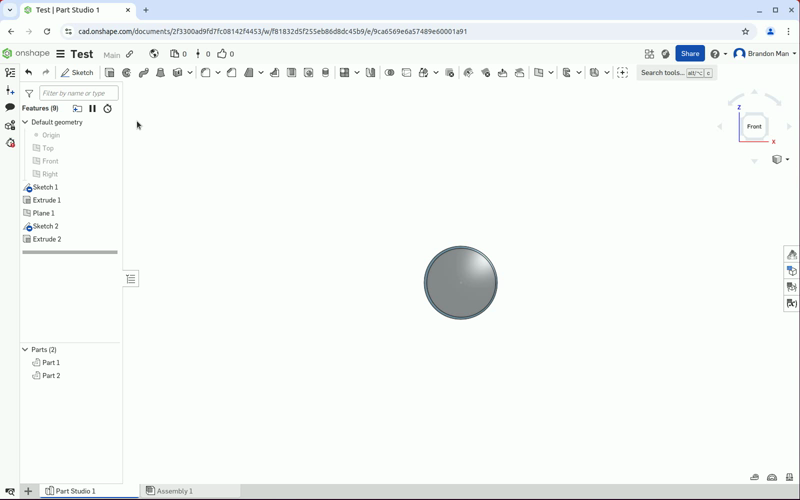
key(left, 2)
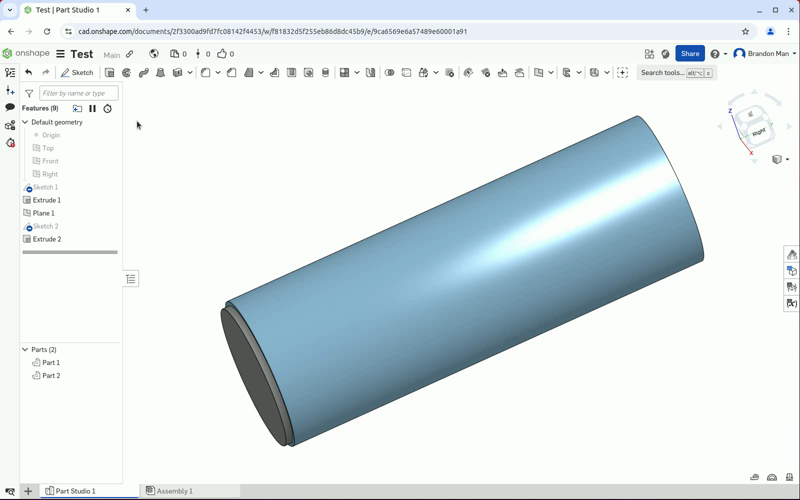
key(down, 2)
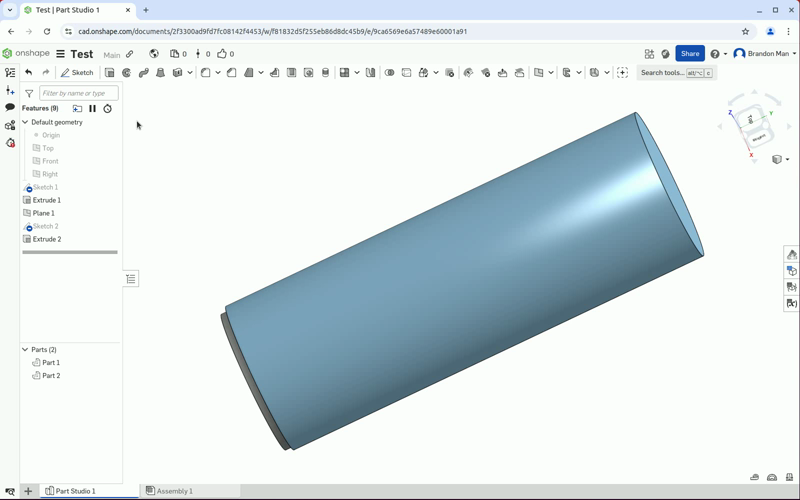
key(up, 2)
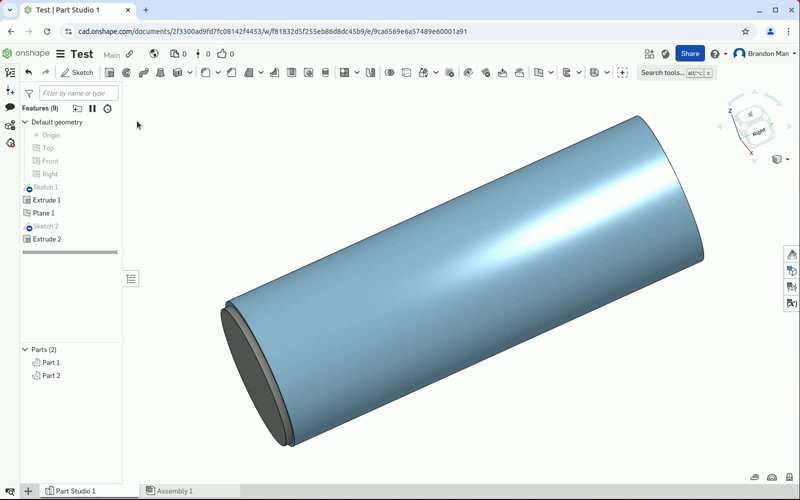
key(right, 2)
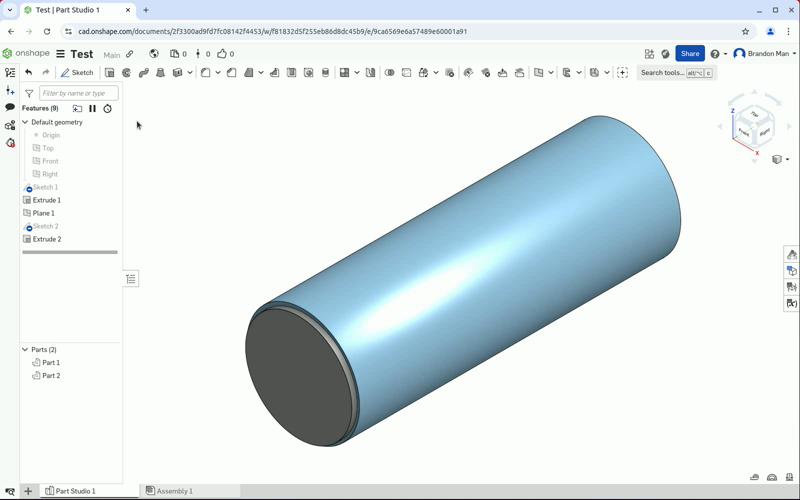
mouse_move(73, 189)
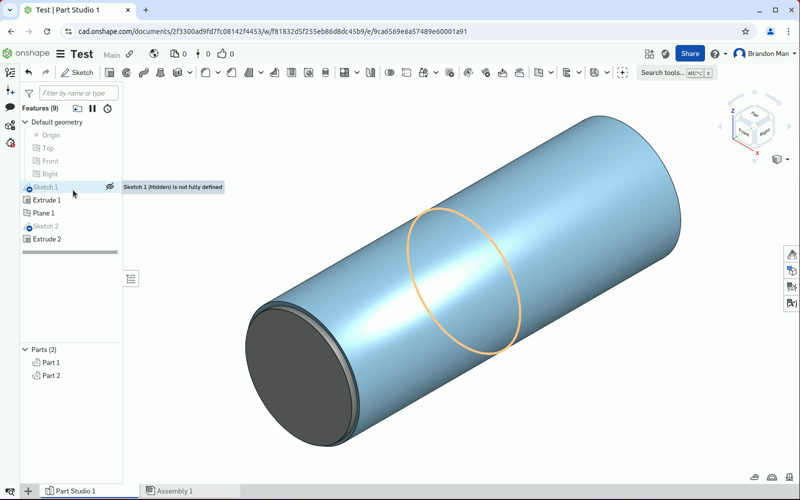
click(73, 189)